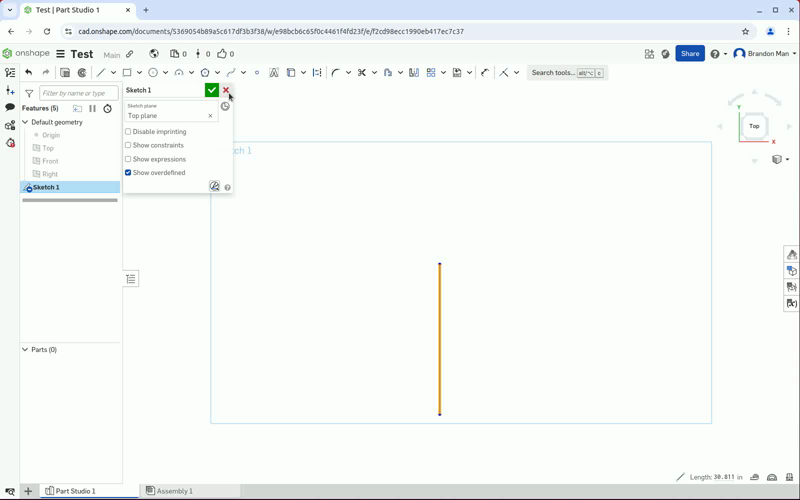
key(shift+h)
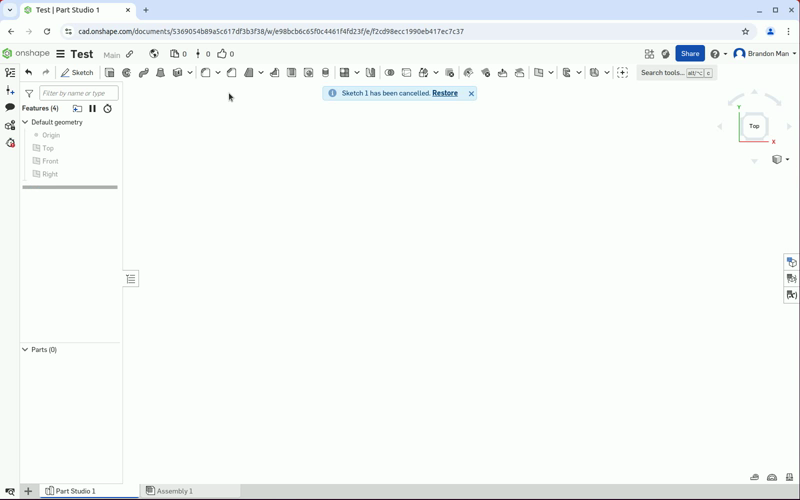
mouse_move(73, 352)
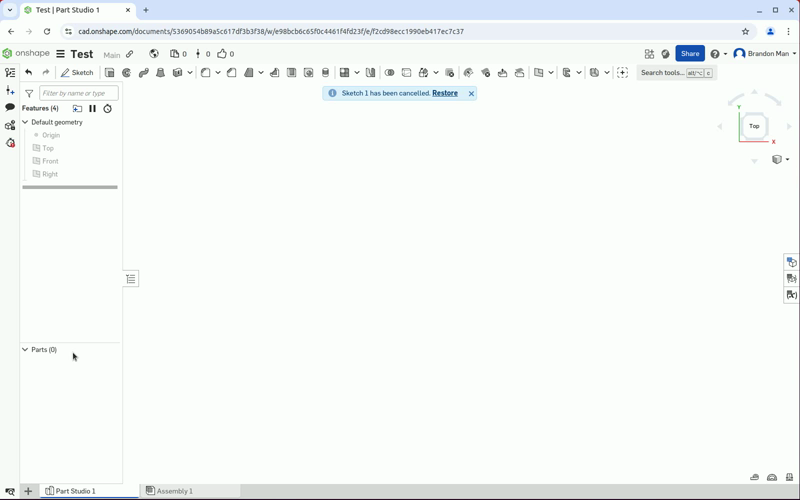
key(y)
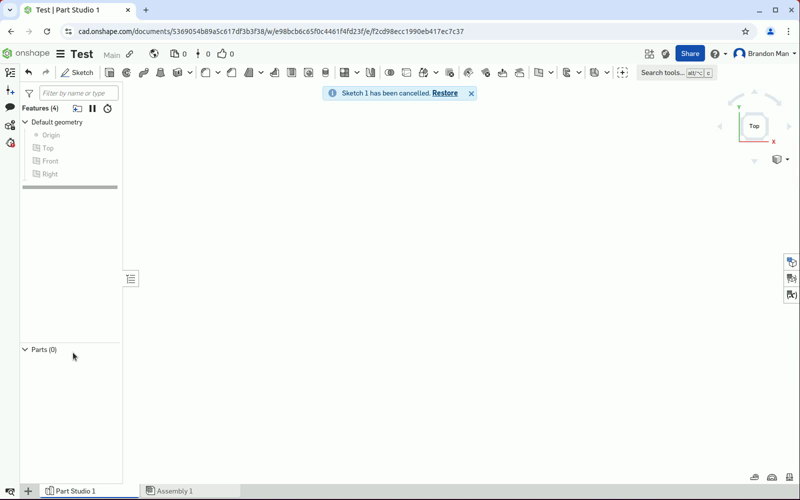
key(shift+p)
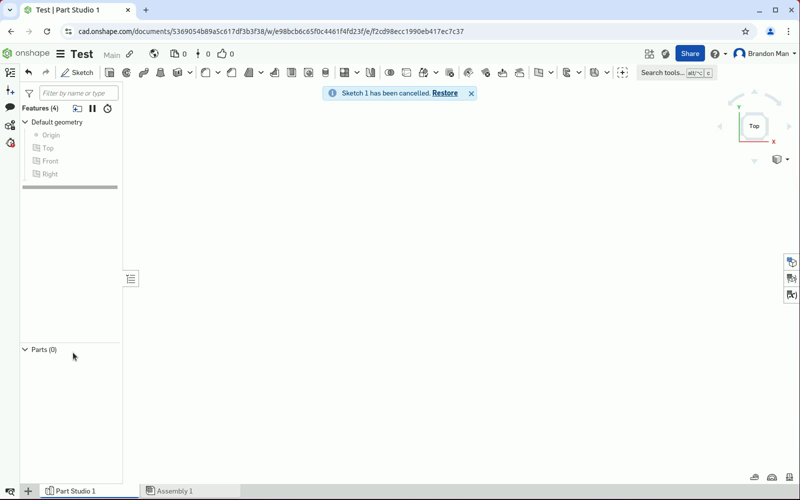
key(space)
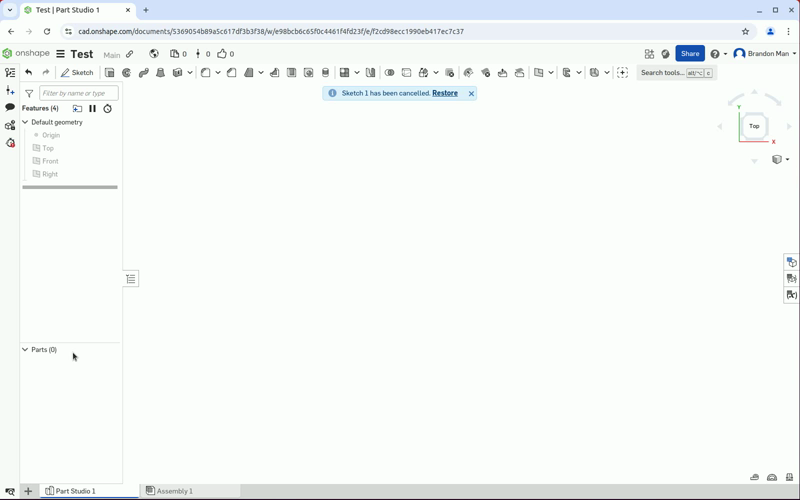
key_down(shift)
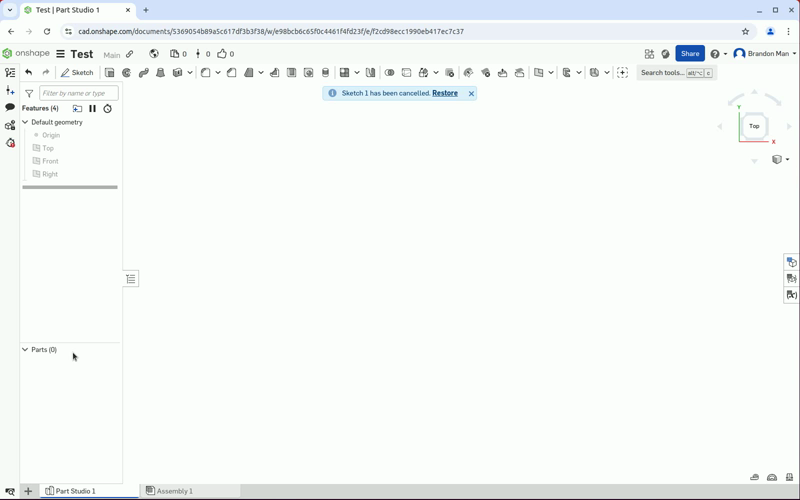
key(up)
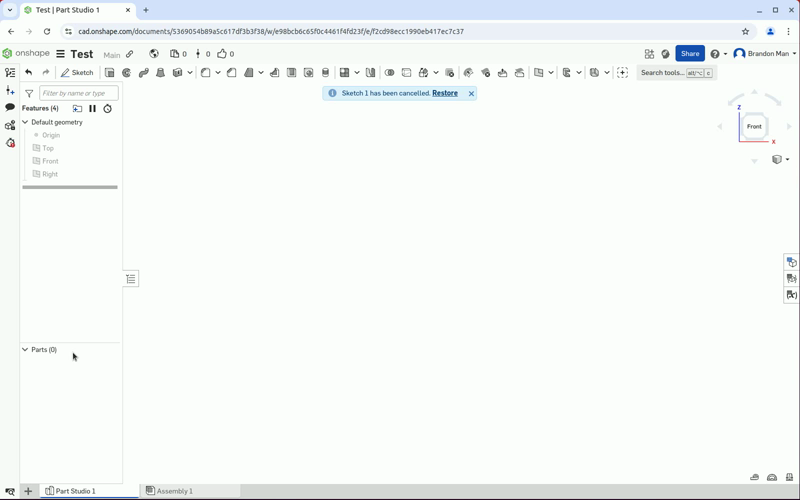
key_up(shift)
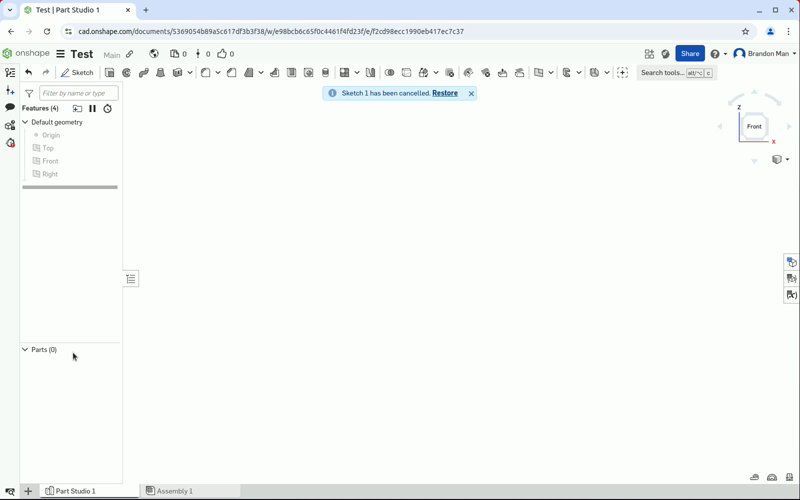
mouse_move(73, 352)
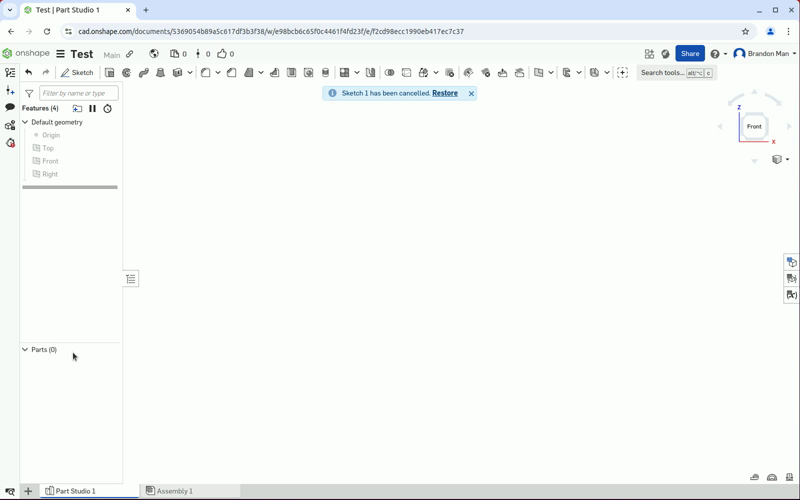
key(shift+y)
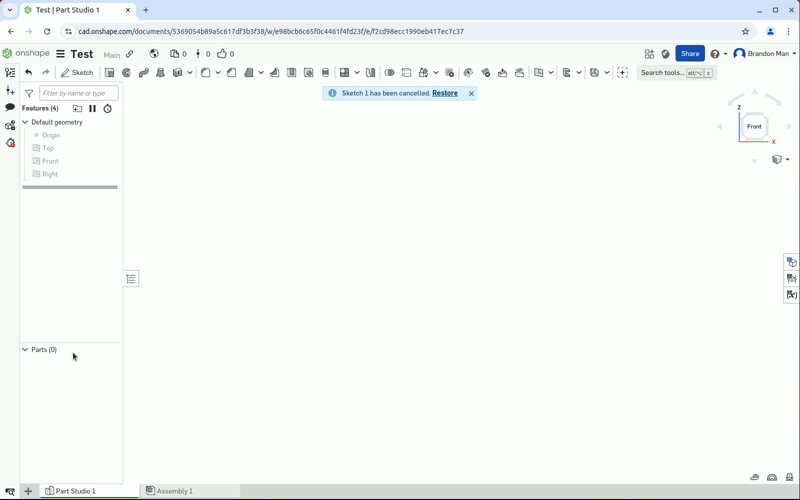
key(shift+s)
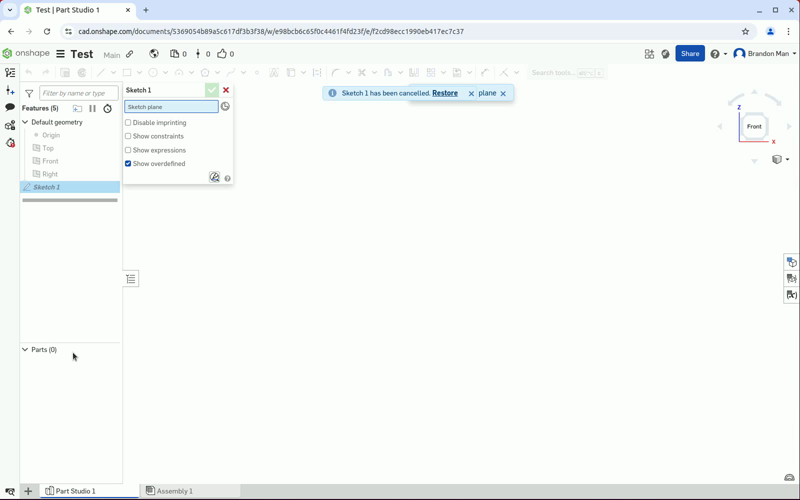
mouse_move(73, 163)
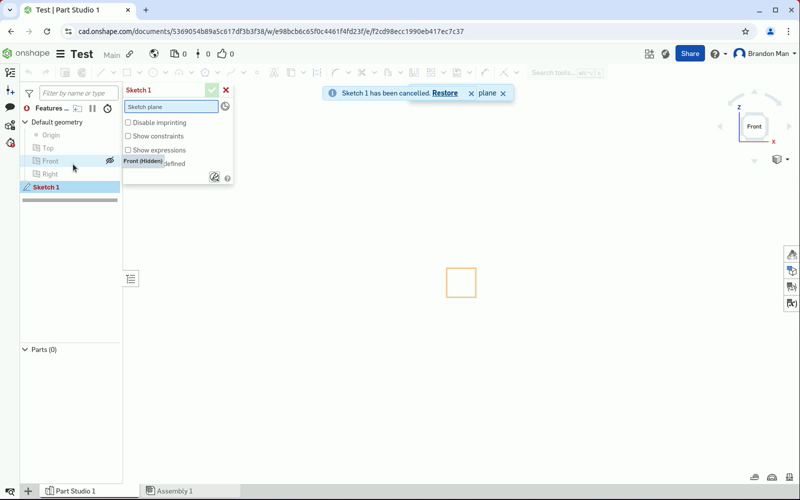
click(73, 163)
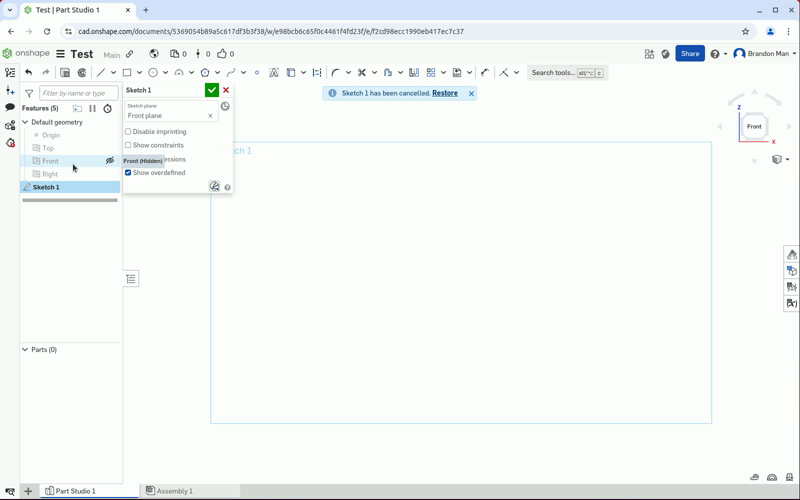
mouse_move(73, 352)
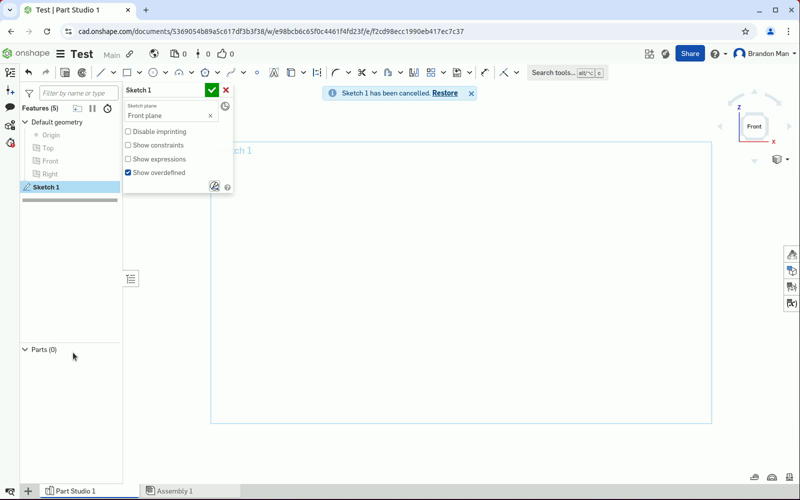
key(y)
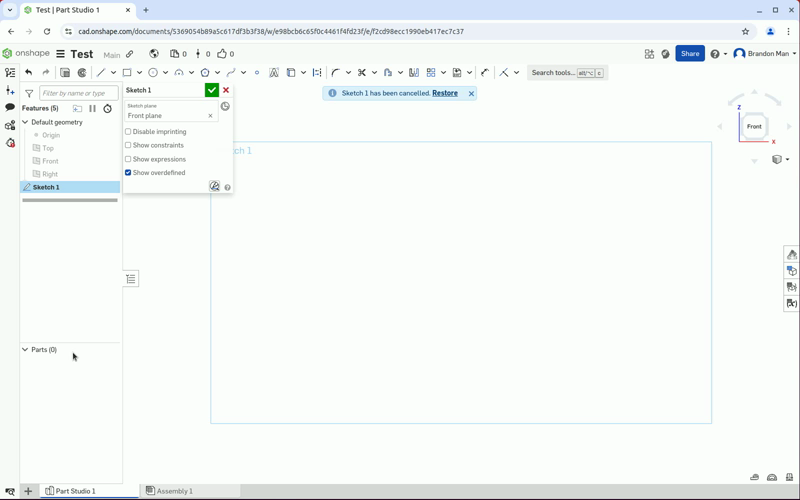
key(c)
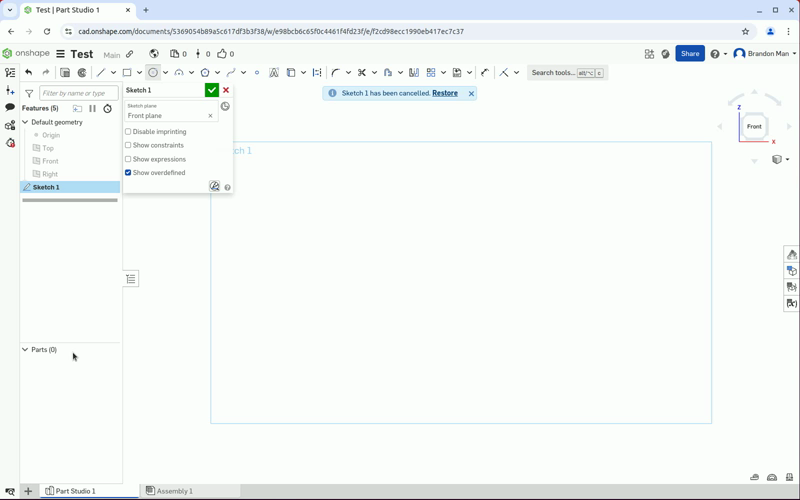
key_down(shift)
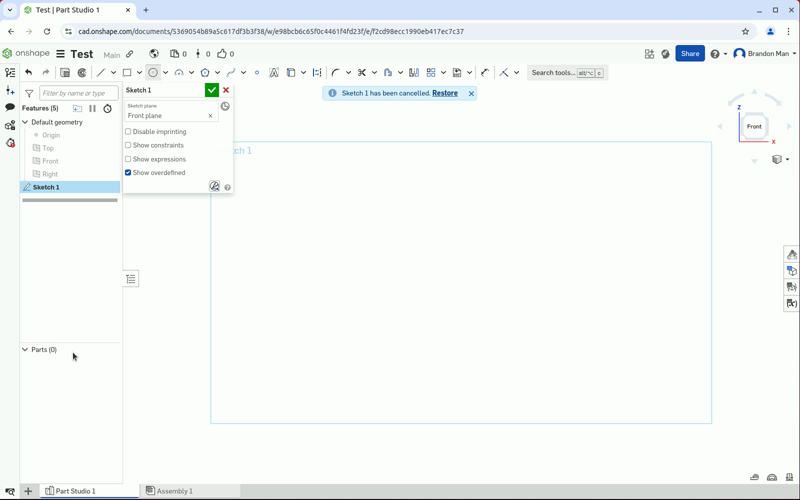
mouse_move(461, 282)
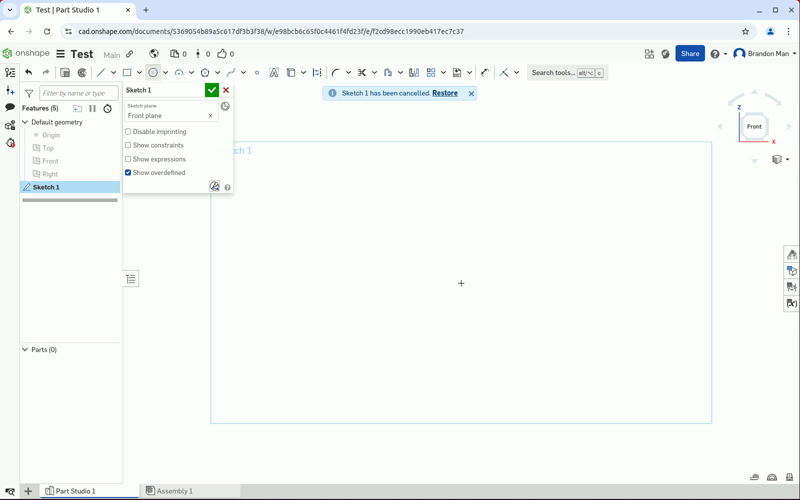
click(461, 282)
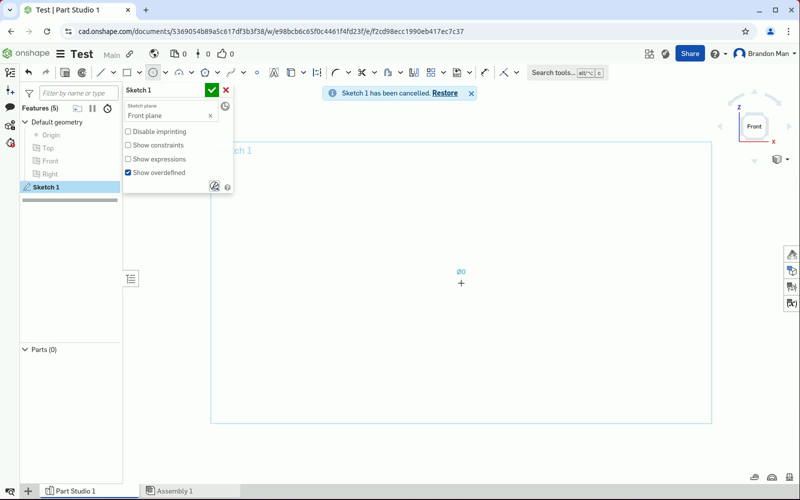
key_up(shift)
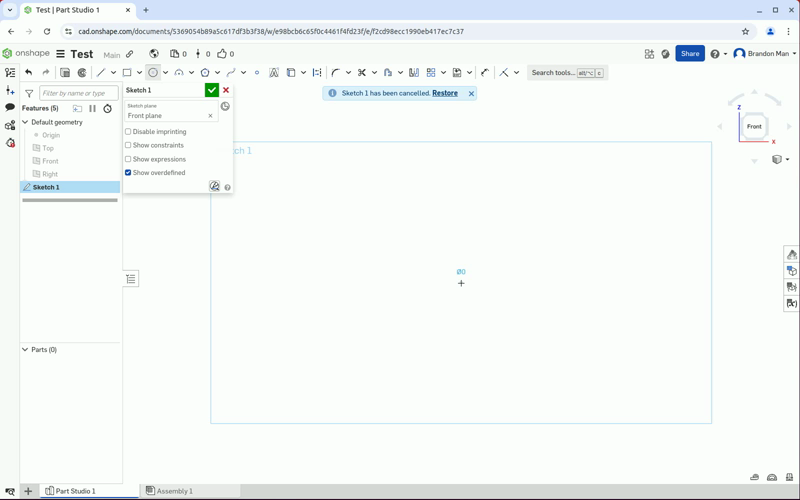
mouse_move(546, 282)
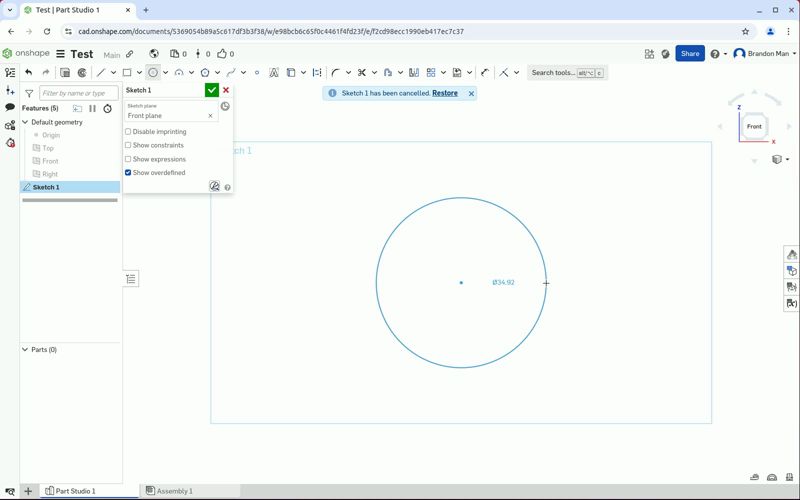
click(546, 282)
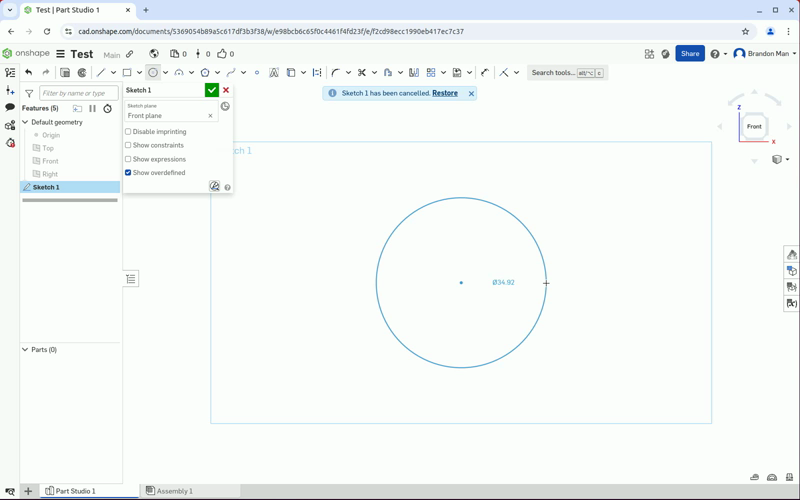
key(esc)
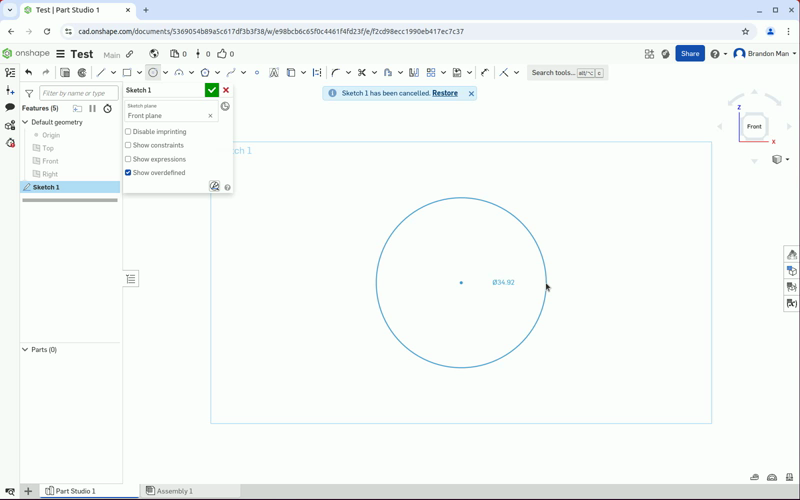
key(c)
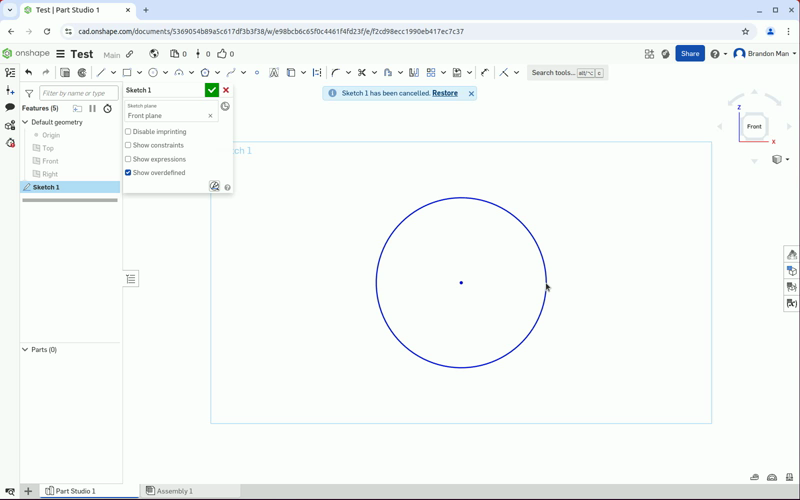
key_down(shift)
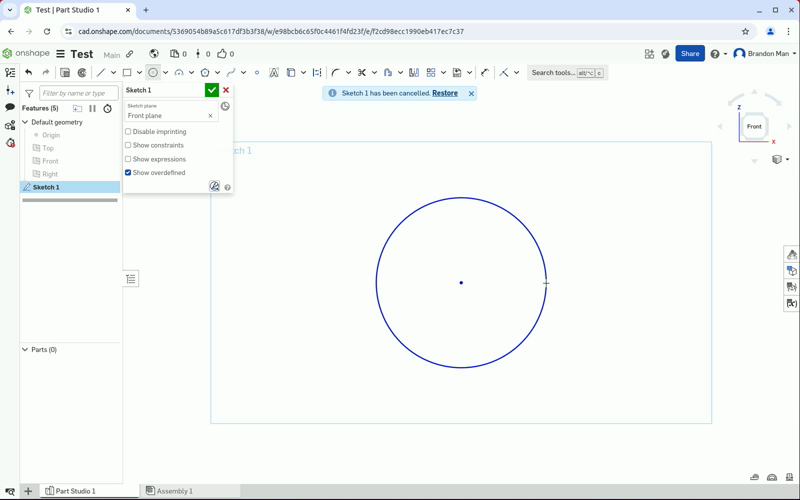
mouse_move(461, 282)
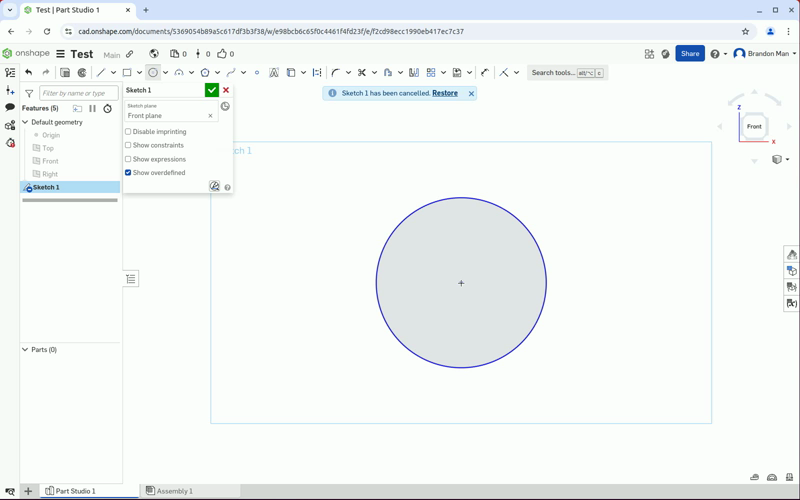
click(461, 282)
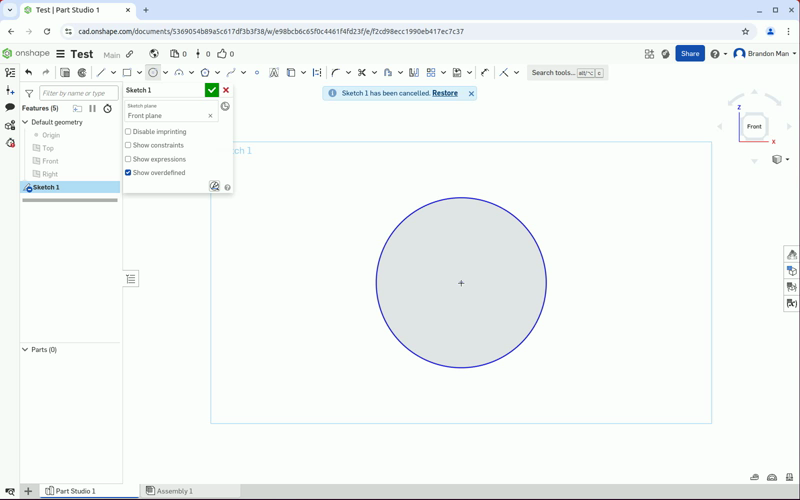
key_up(shift)
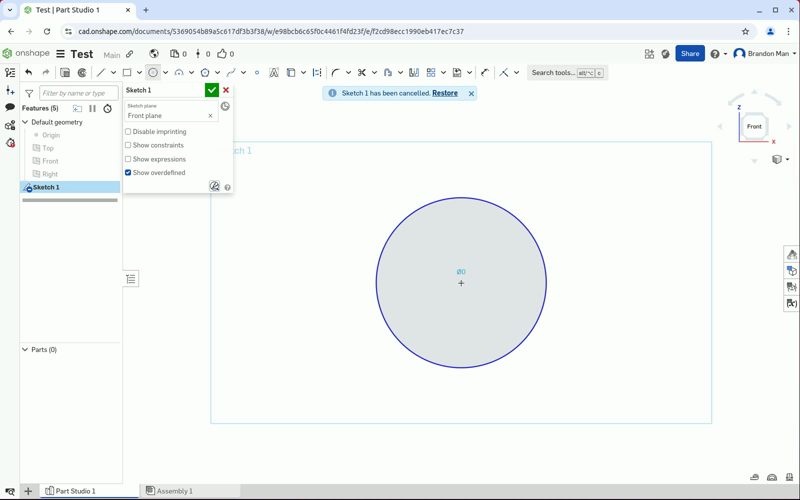
mouse_move(489, 282)
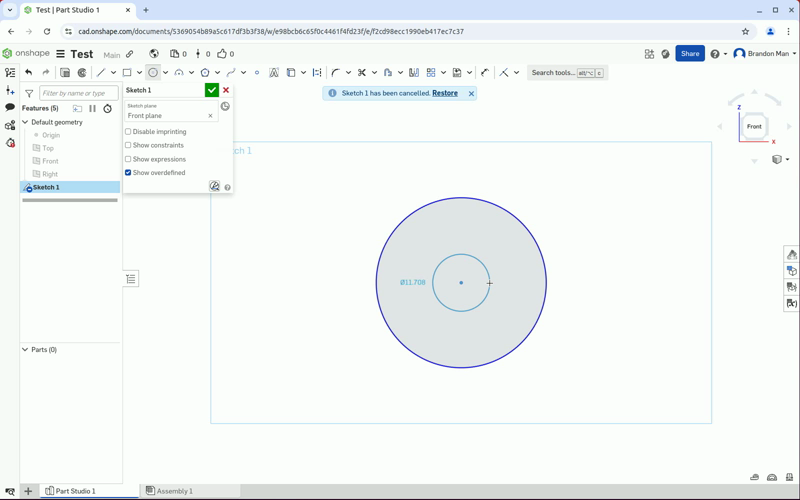
click(489, 282)
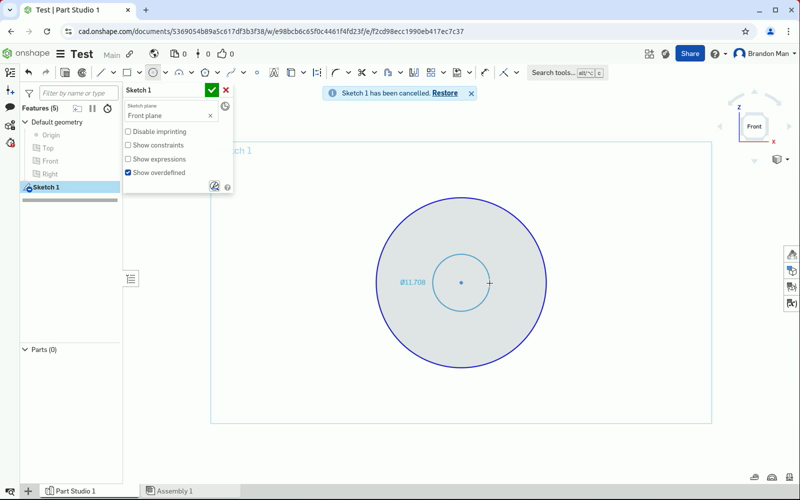
key(esc)
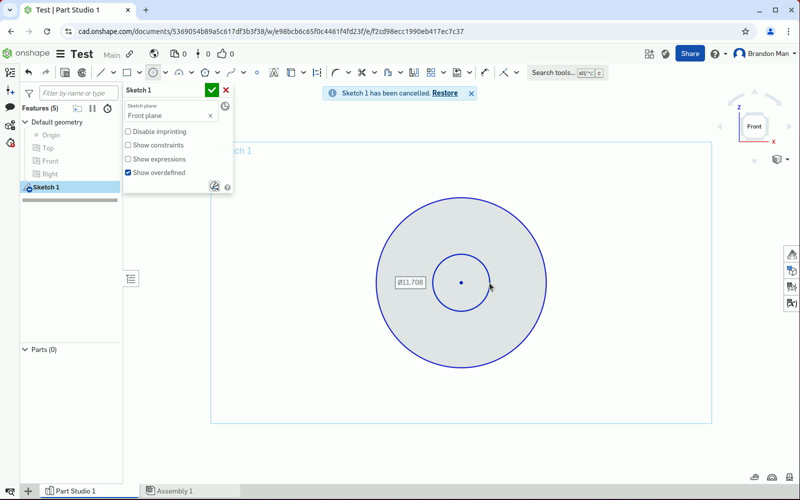
mouse_move(505, 233)
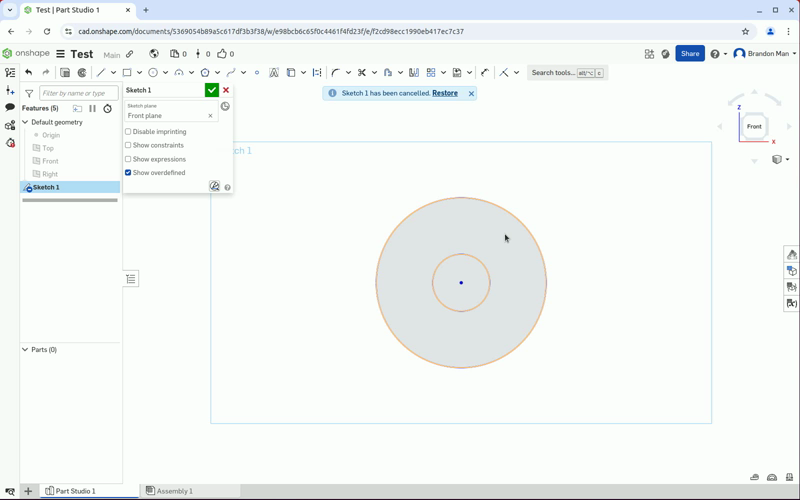
click(505, 233)
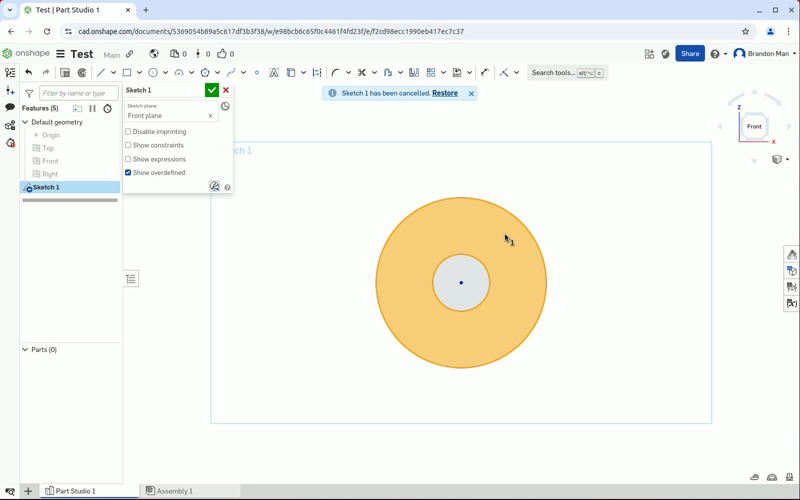
mouse_move(73, 352)
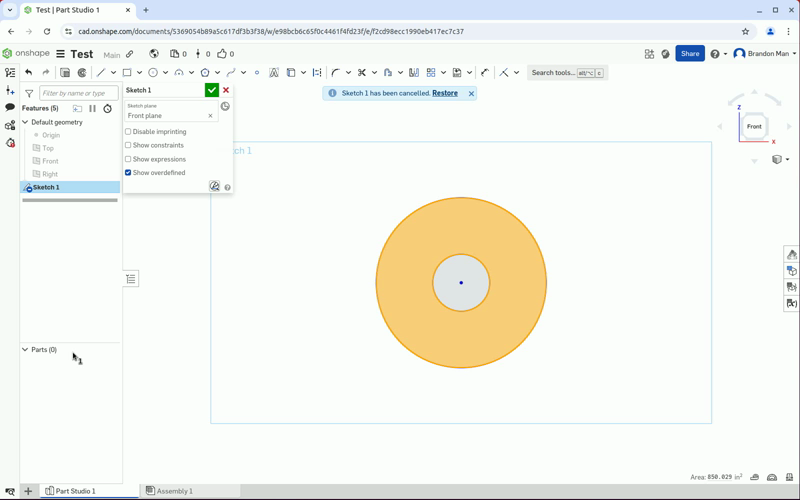
key(shift+y)
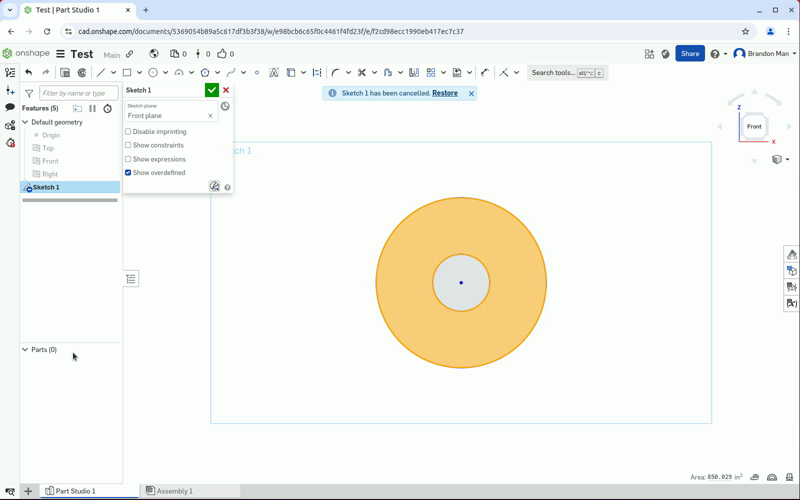
key(shift+e)
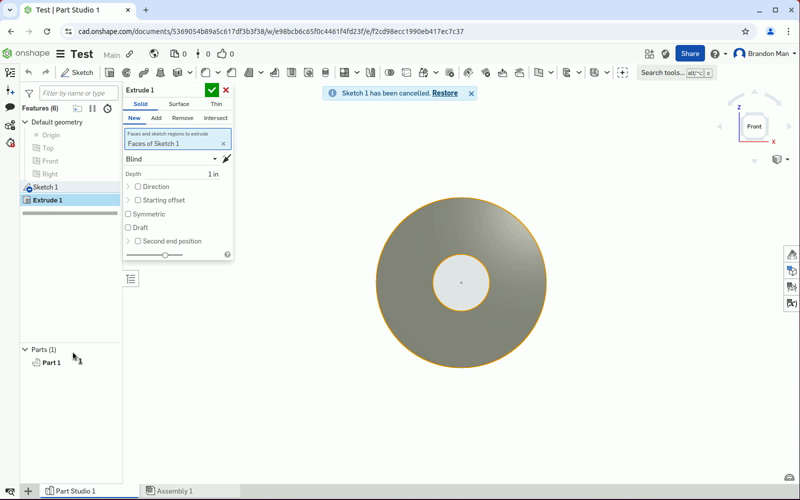
mouse_move(143, 106)
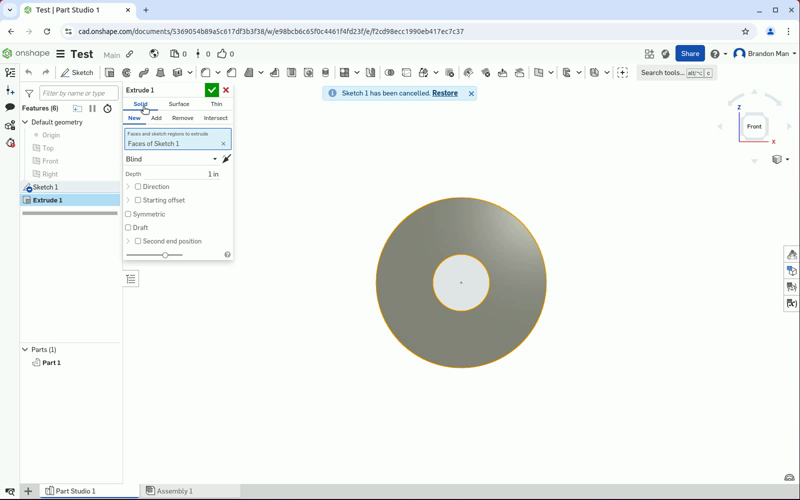
click(143, 106)
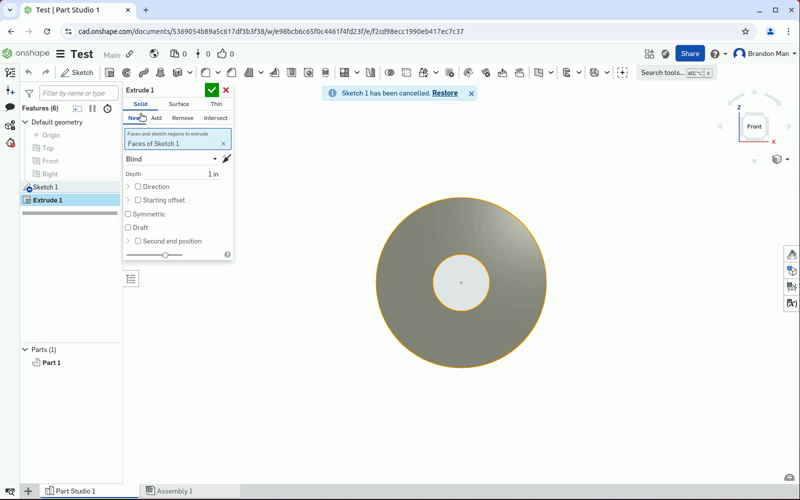
mouse_move(137, 120)
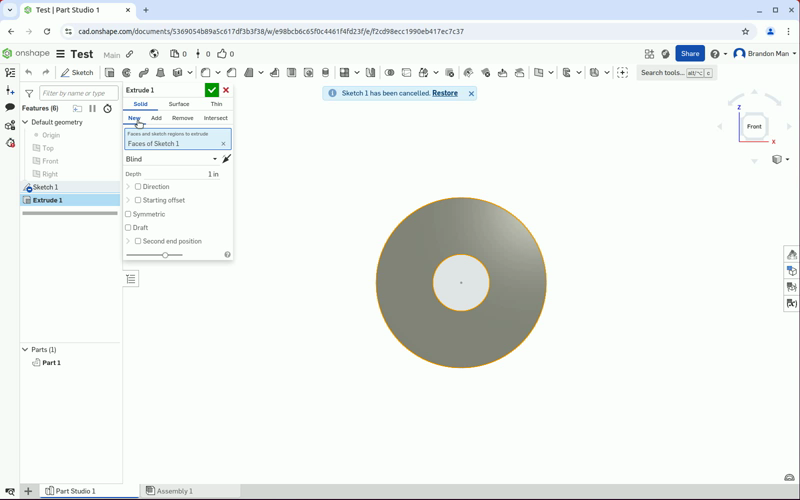
click(137, 120)
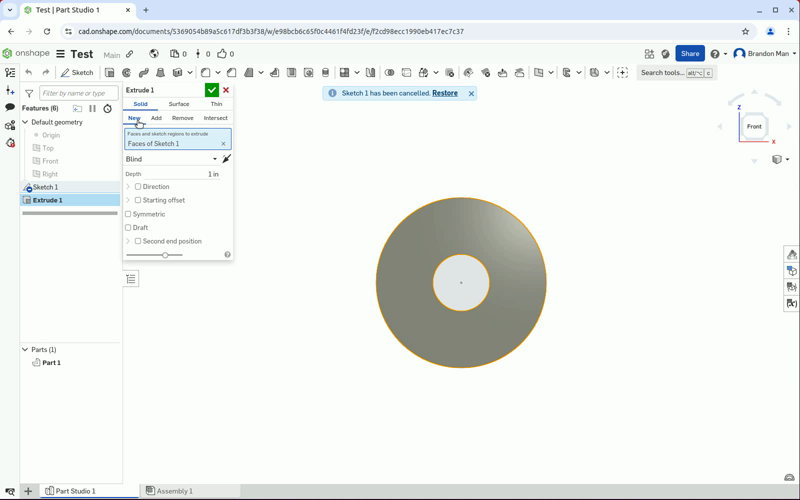
key(tab, 4)
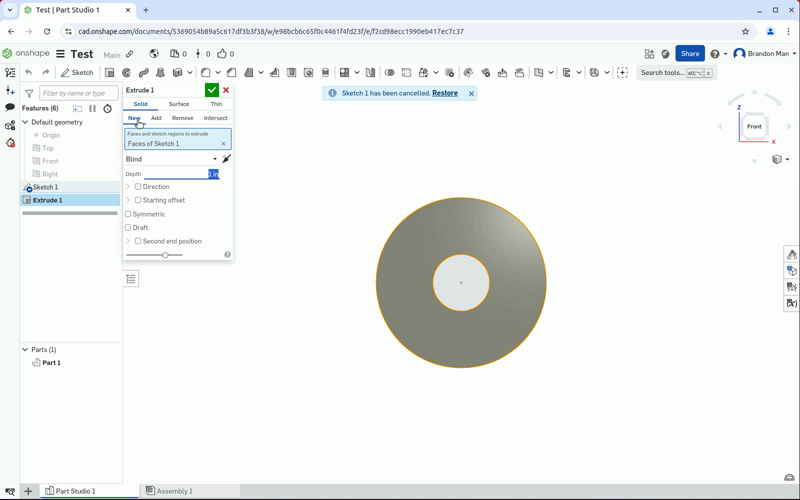
text(46.216)
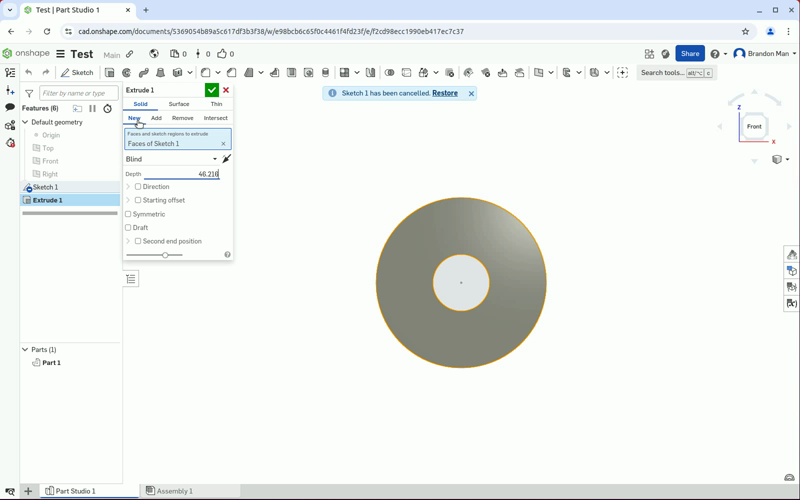
key(tab, 3)
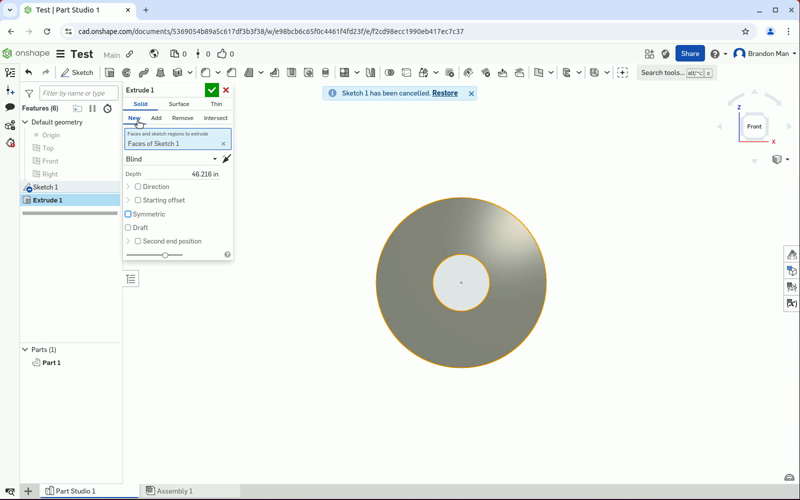
key(space)
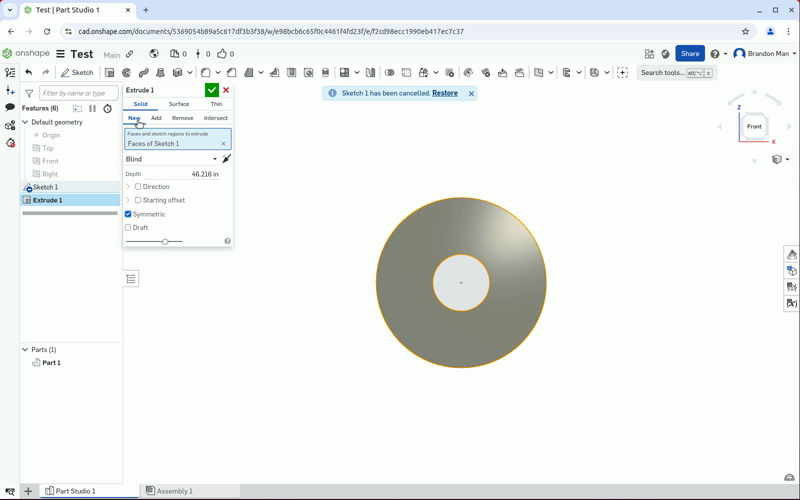
key(enter)
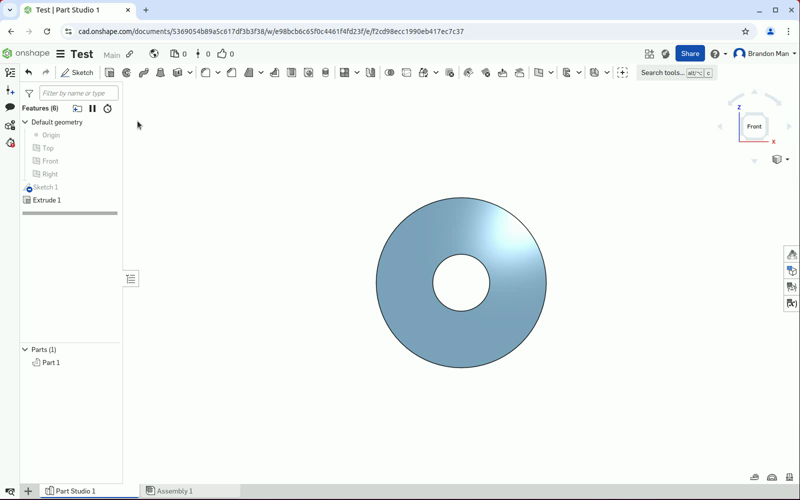
key(shift+h)
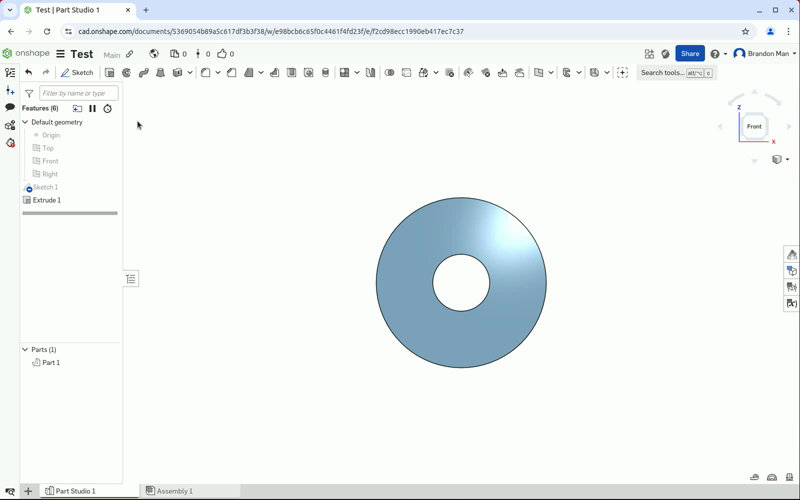
key(shift+h)
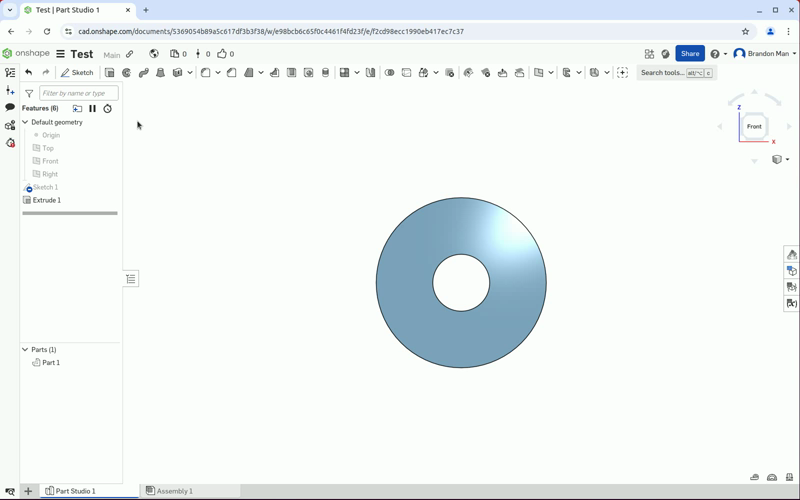
mouse_move(73, 189)
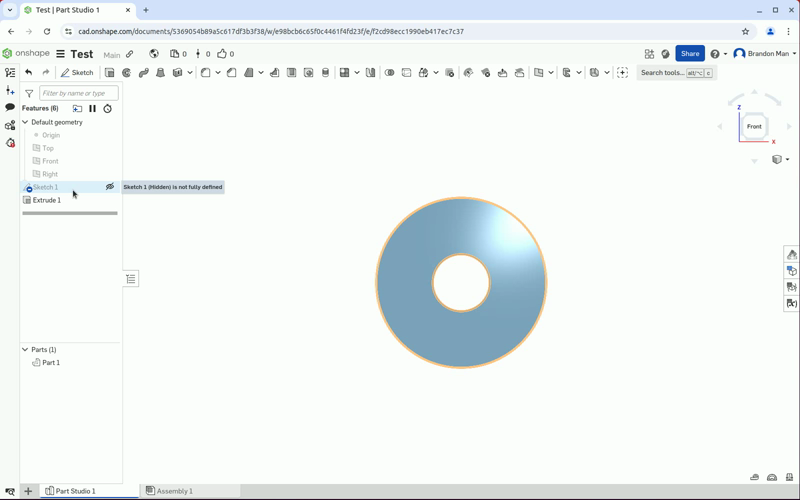
click(73, 189)
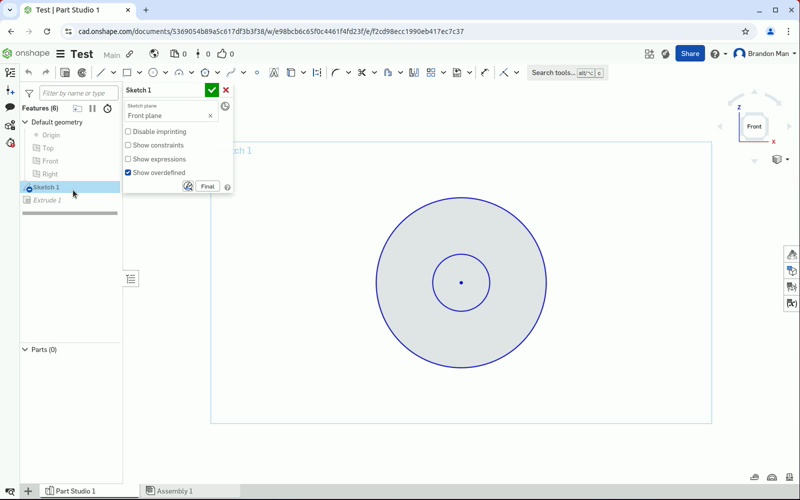
mouse_move(229, 92)
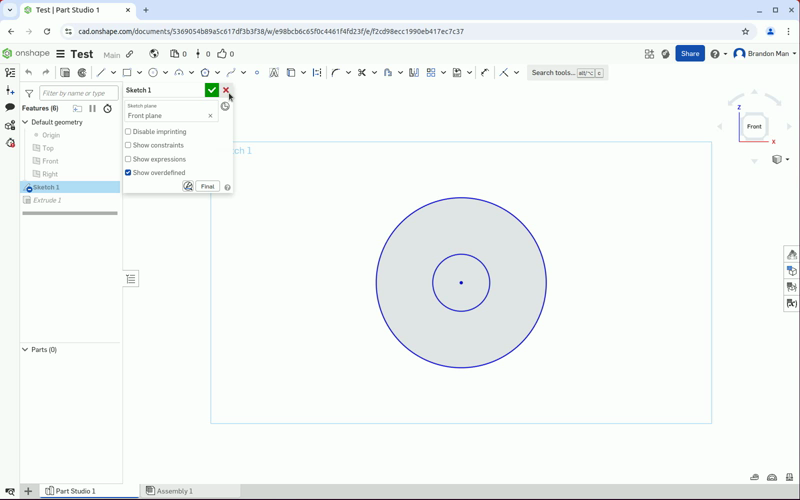
click(229, 92)
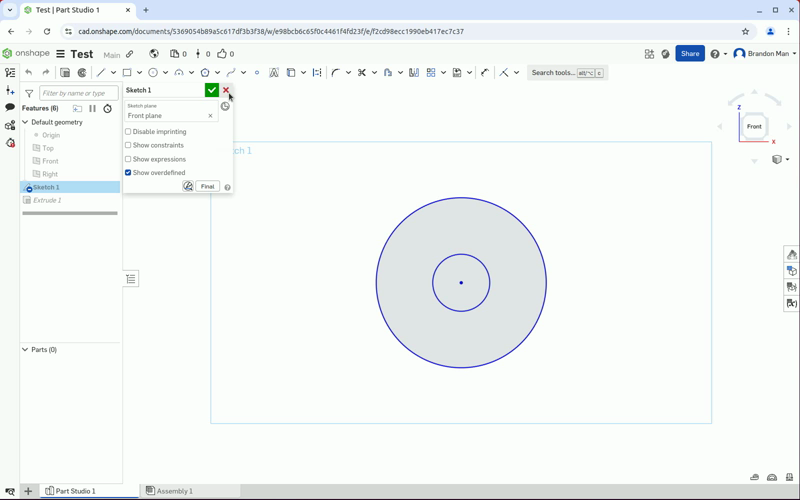
key(shift+s)
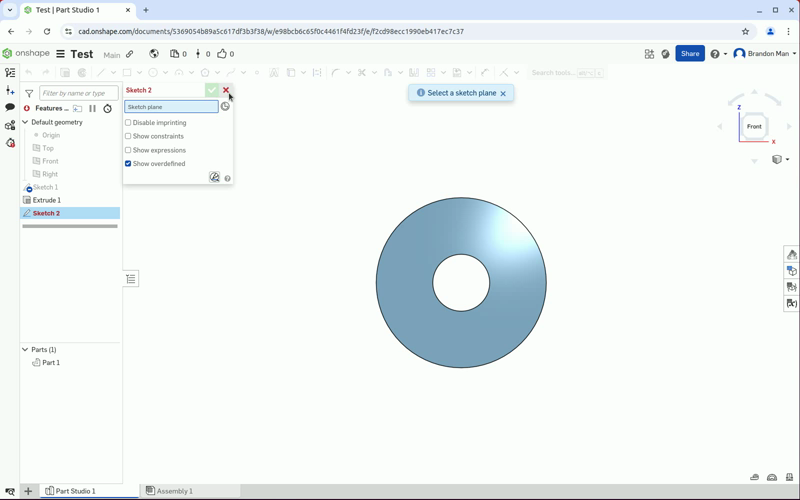
mouse_move(73, 163)
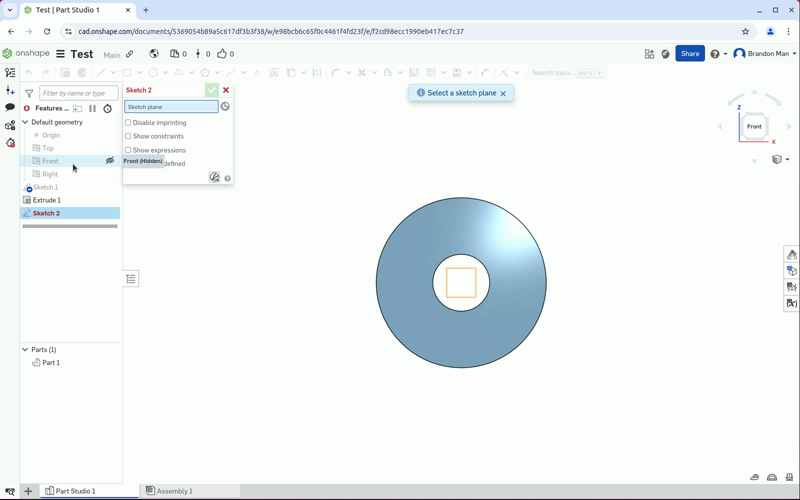
click(73, 163)
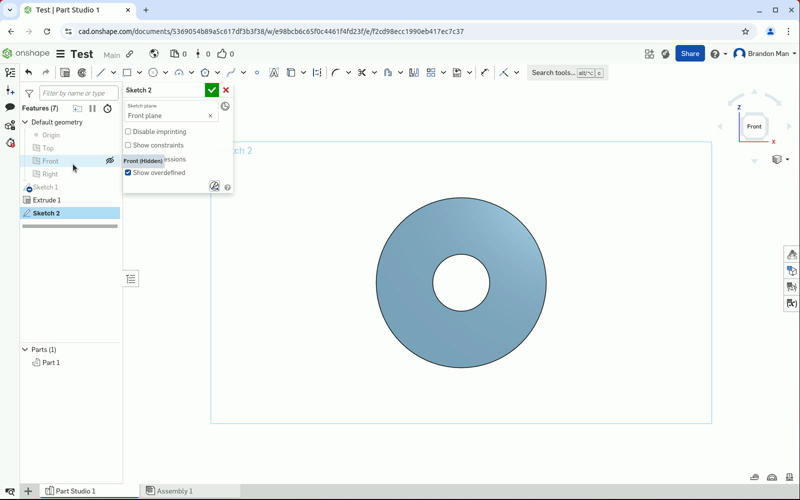
mouse_move(73, 352)
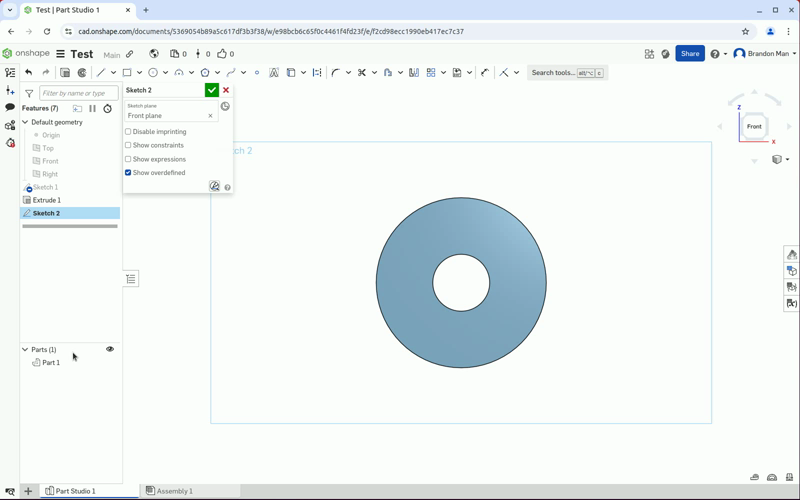
key(y)
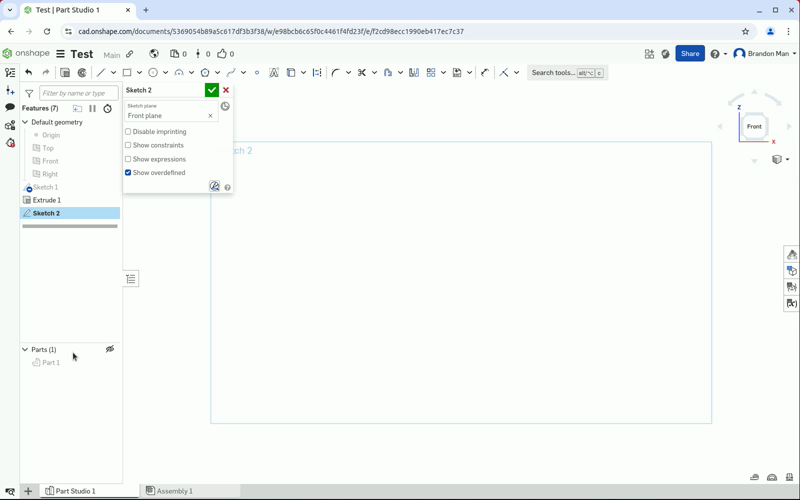
key(c)
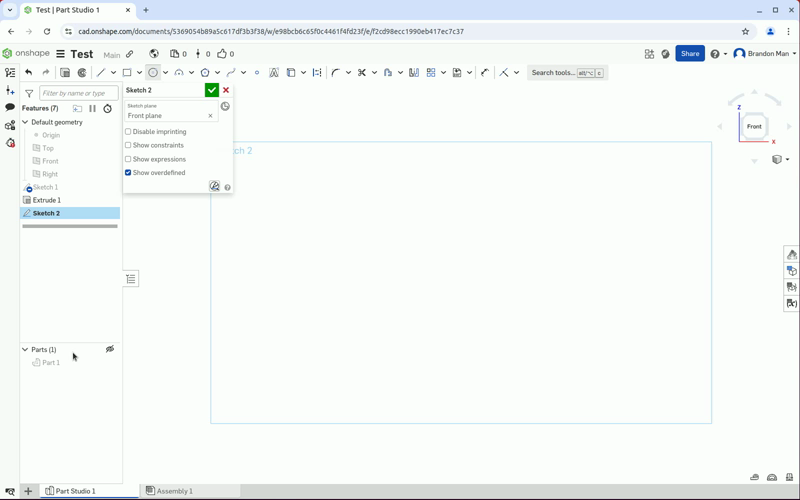
key_down(shift)
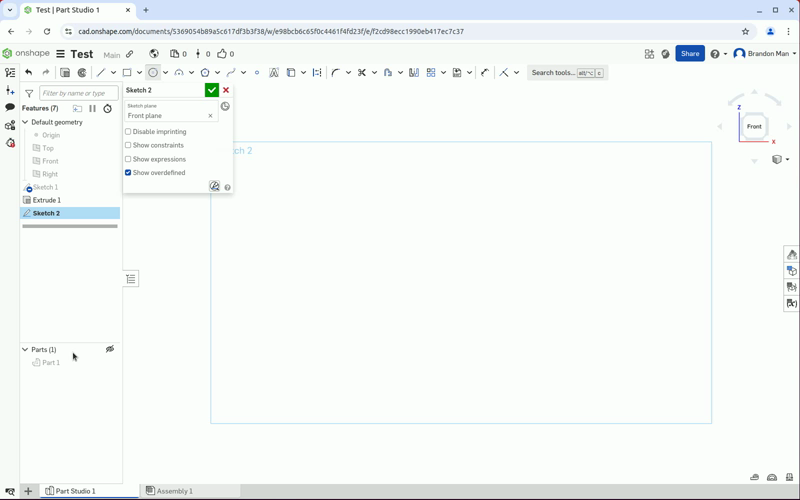
mouse_move(461, 282)
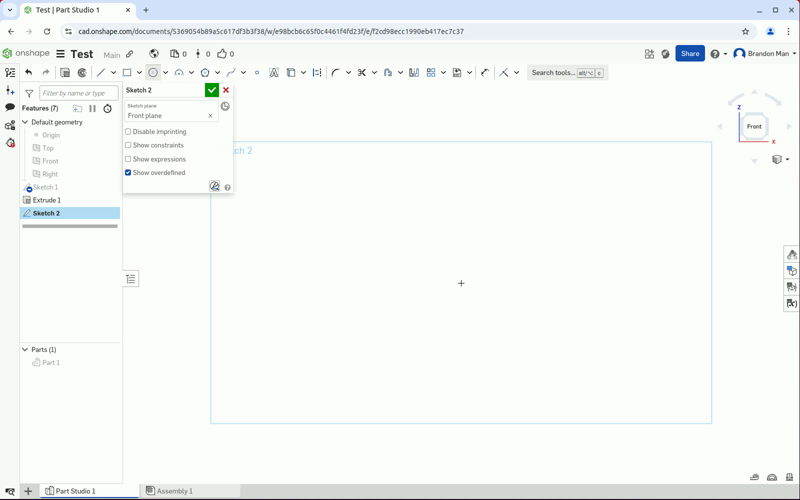
click(461, 282)
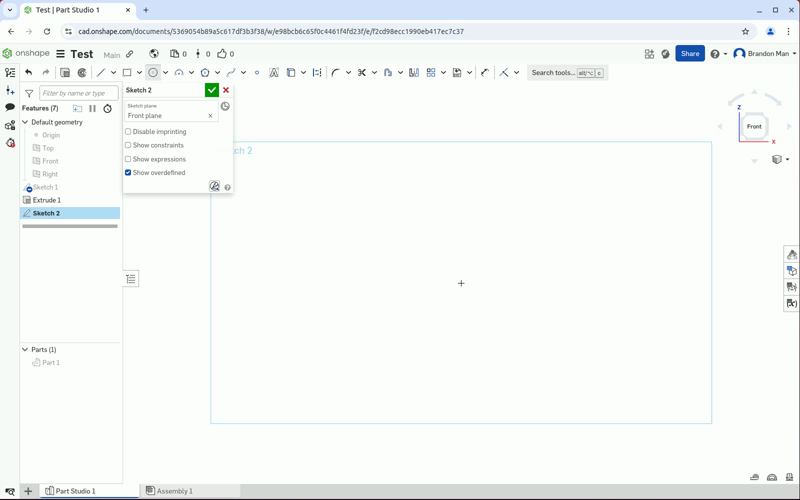
key_up(shift)
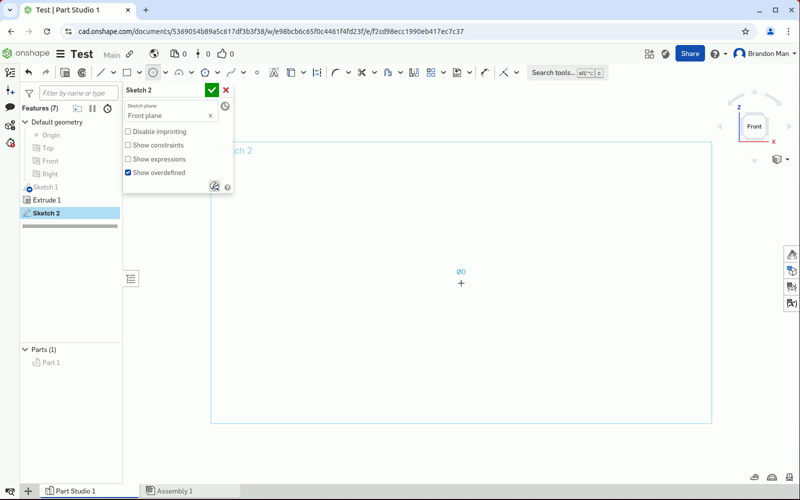
mouse_move(490, 282)
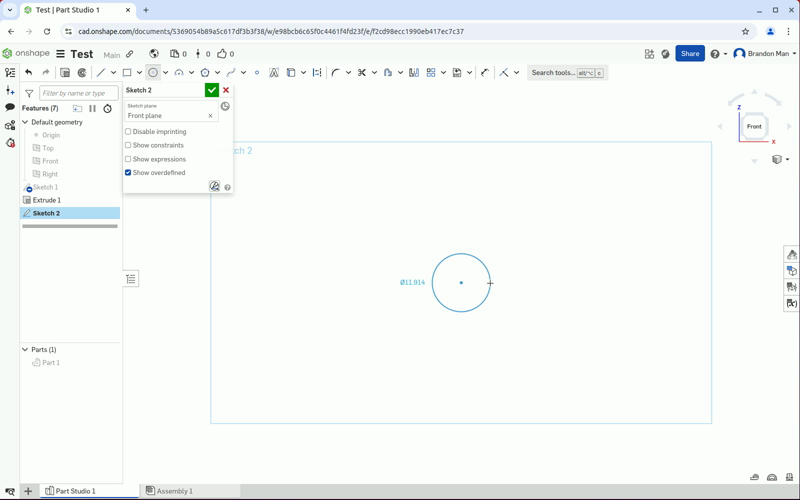
click(490, 282)
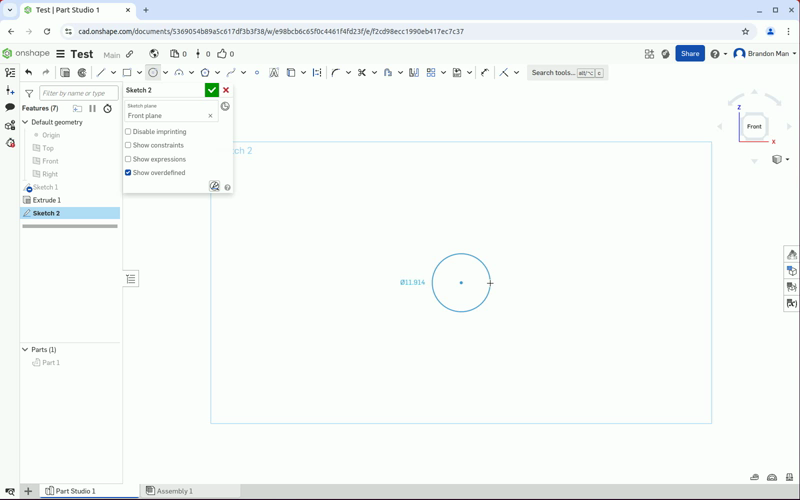
key(esc)
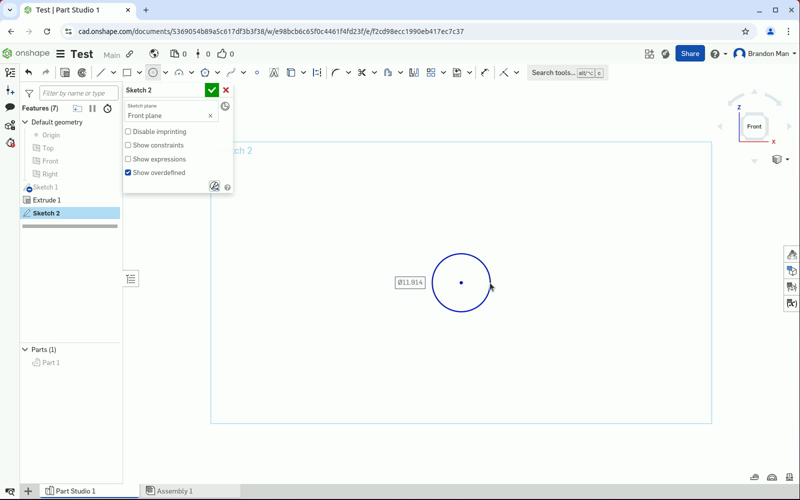
mouse_move(473, 284)
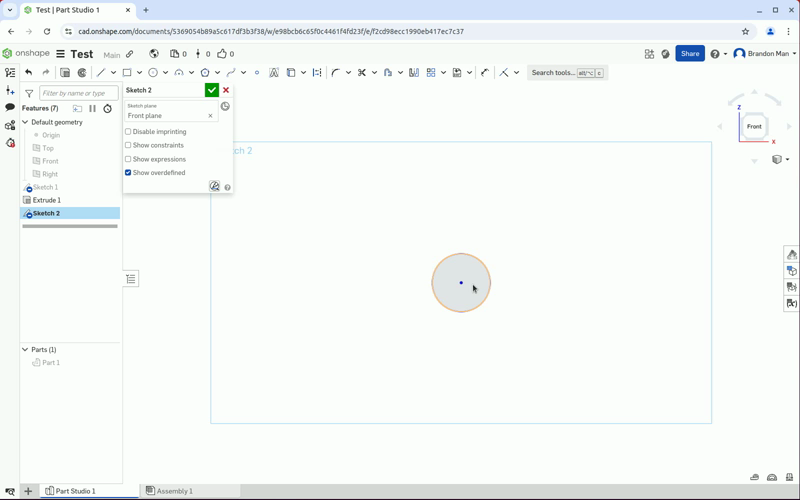
click(473, 284)
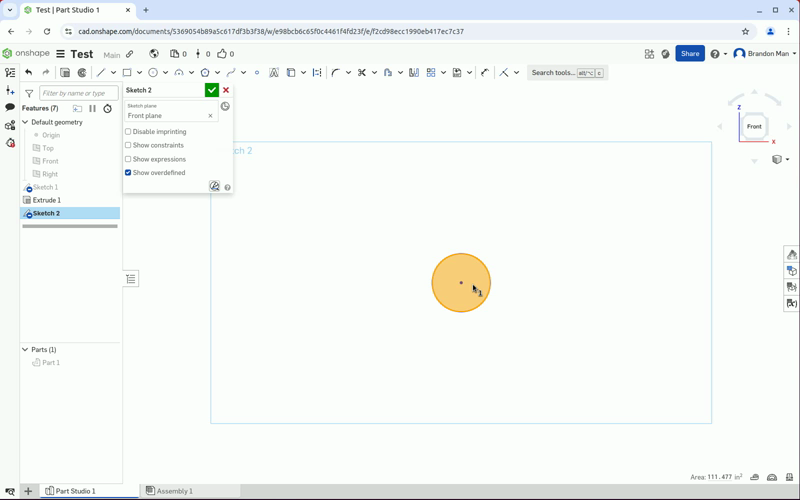
mouse_move(73, 352)
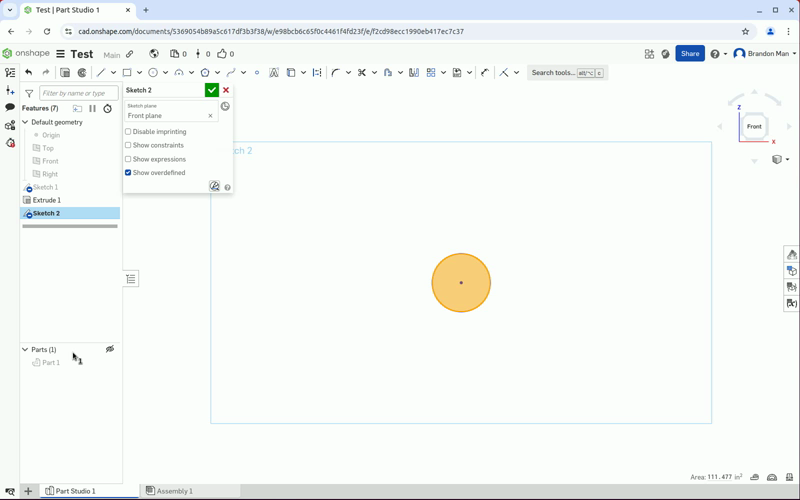
key(shift+y)
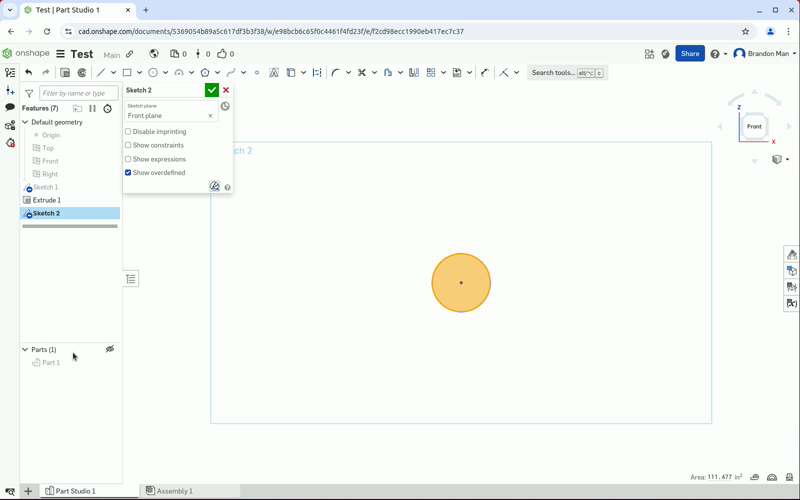
key(shift+e)
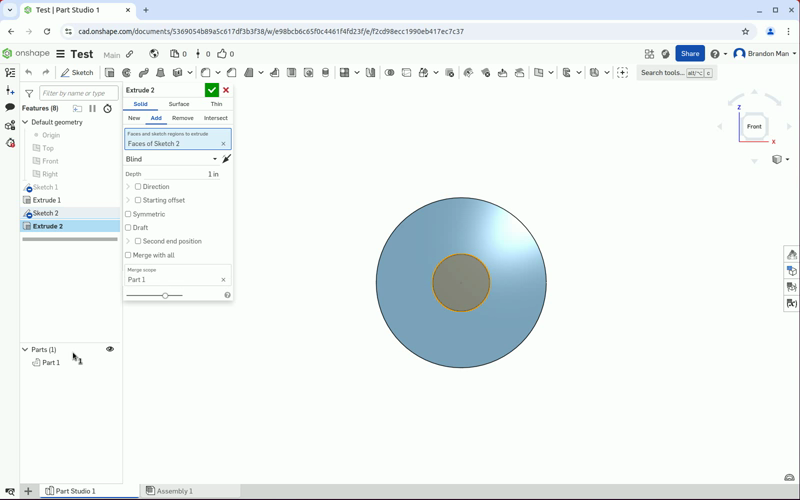
mouse_move(143, 106)
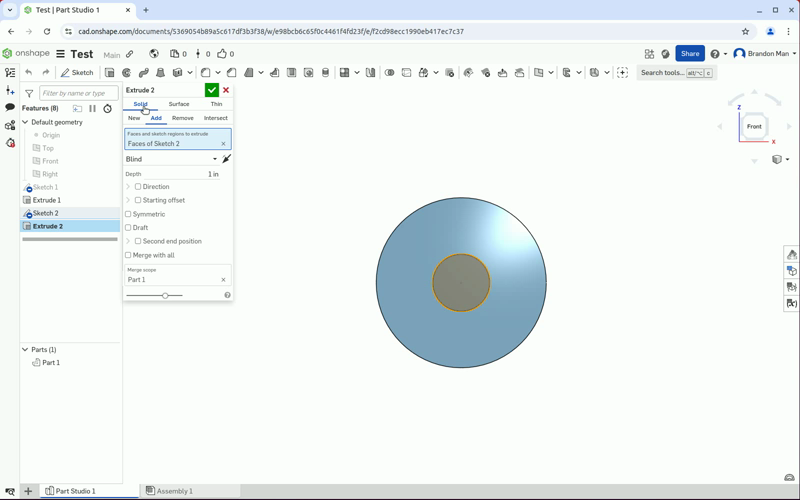
click(143, 106)
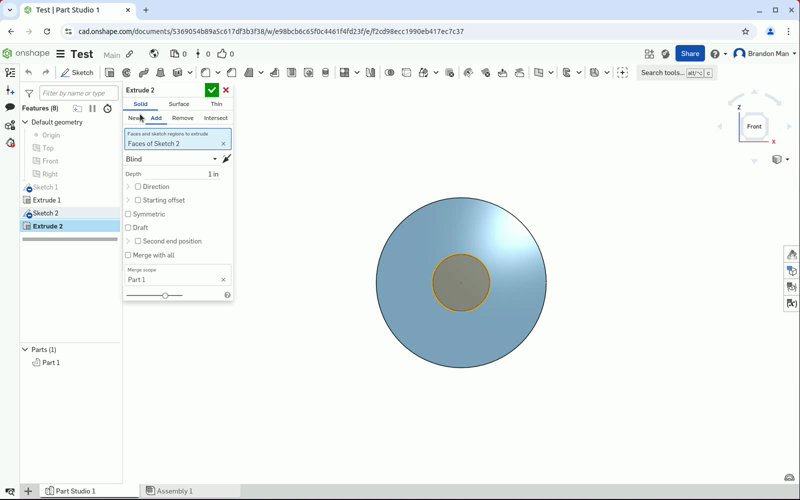
mouse_move(137, 120)
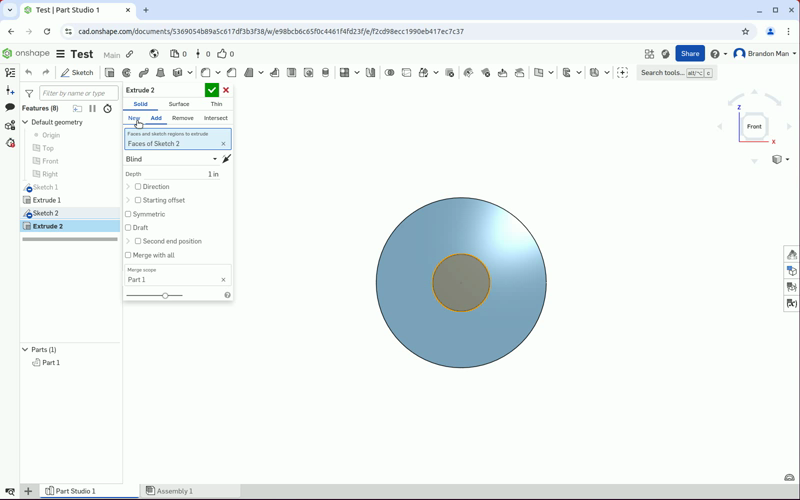
click(137, 120)
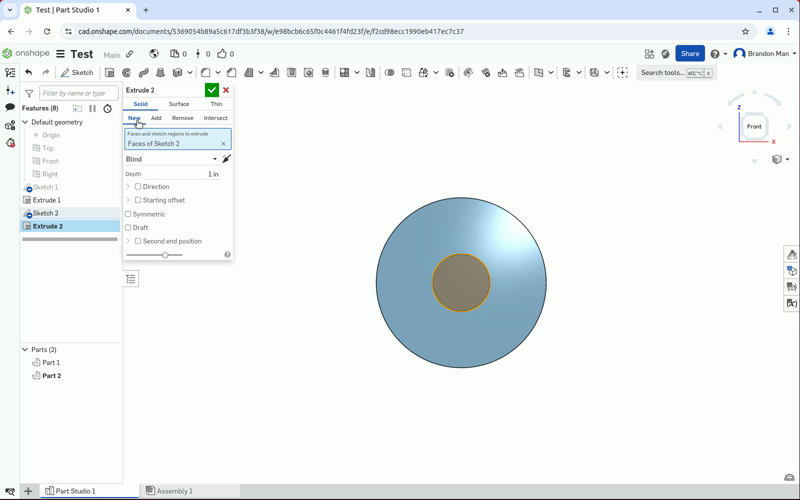
key(tab, 4)
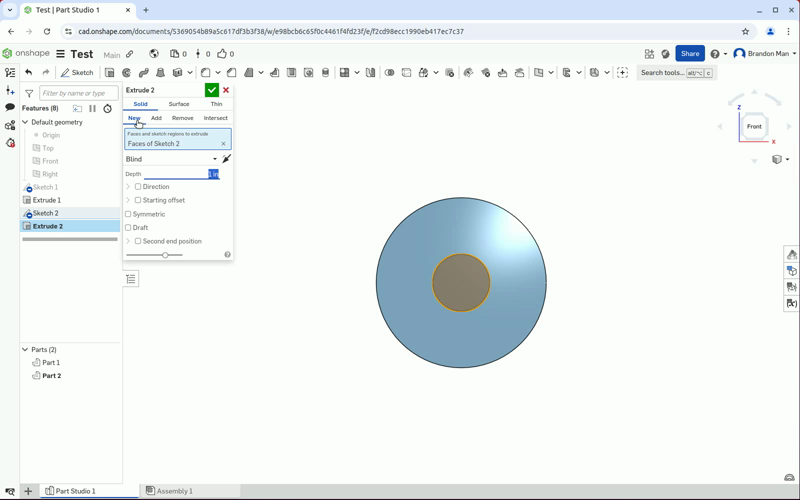
text(1.444)
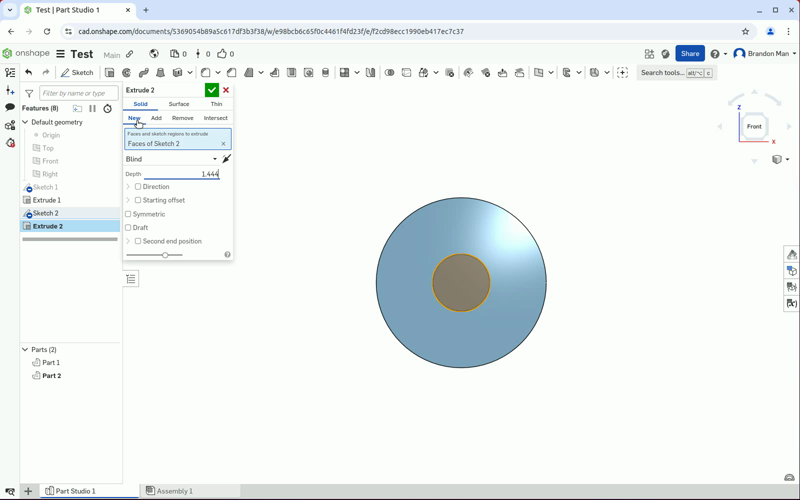
key(tab, 3)
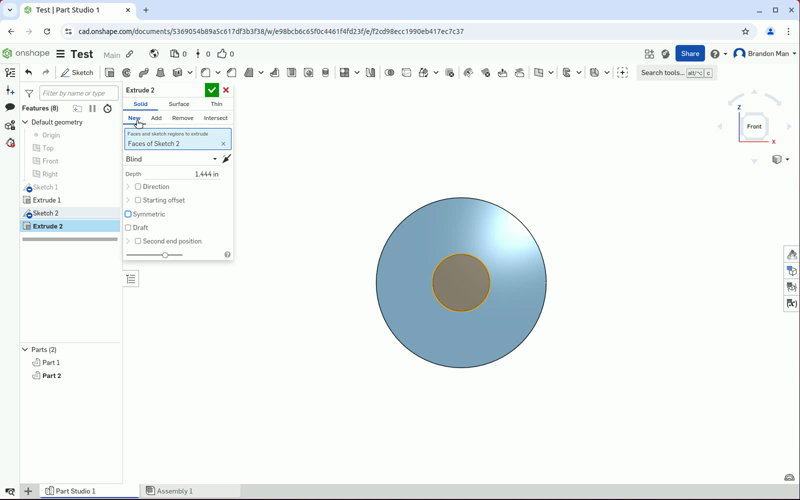
key(space)
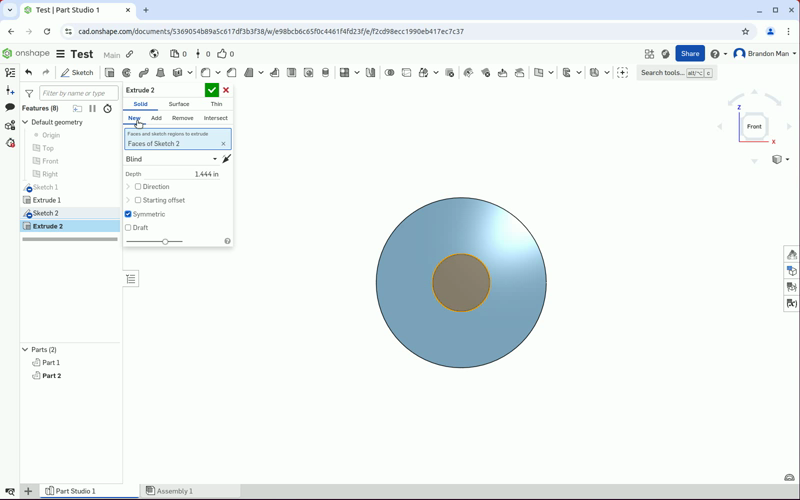
key(enter)
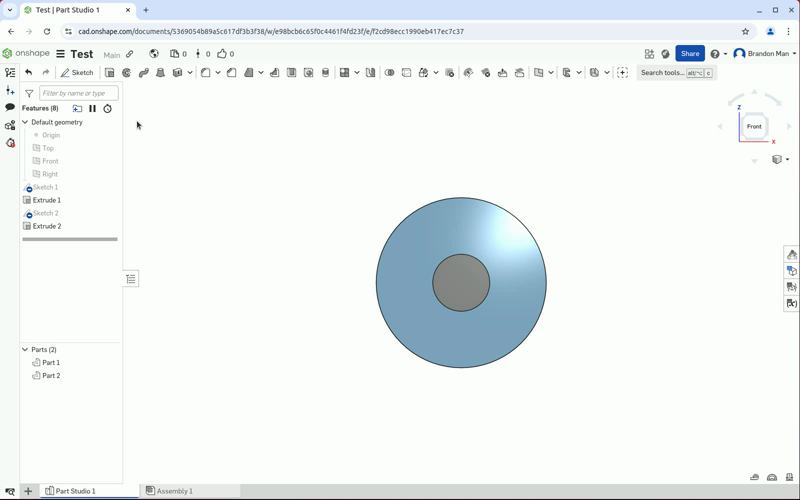
key(shift+h)
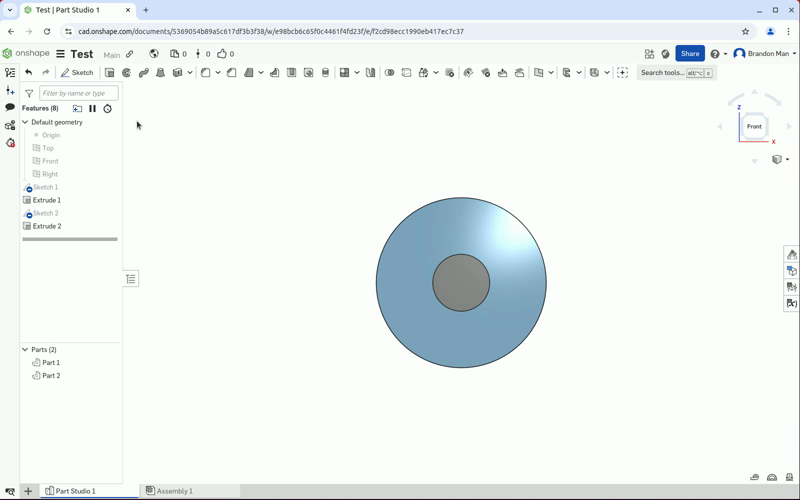
key(shift+h)
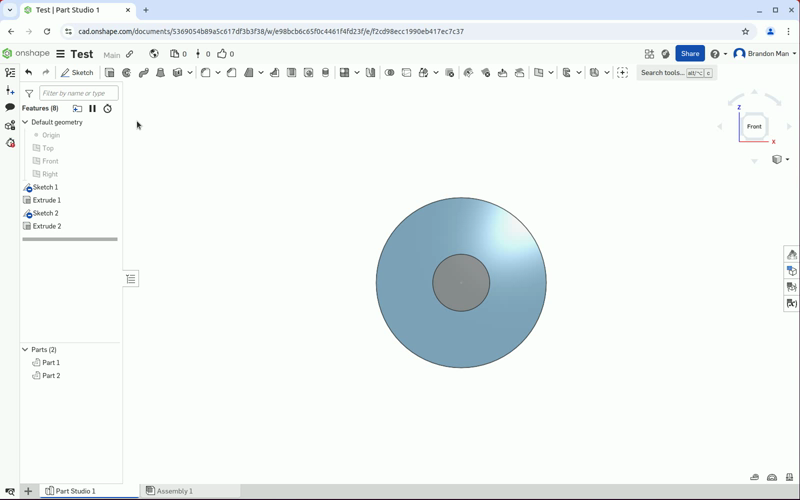
key(shift+7)
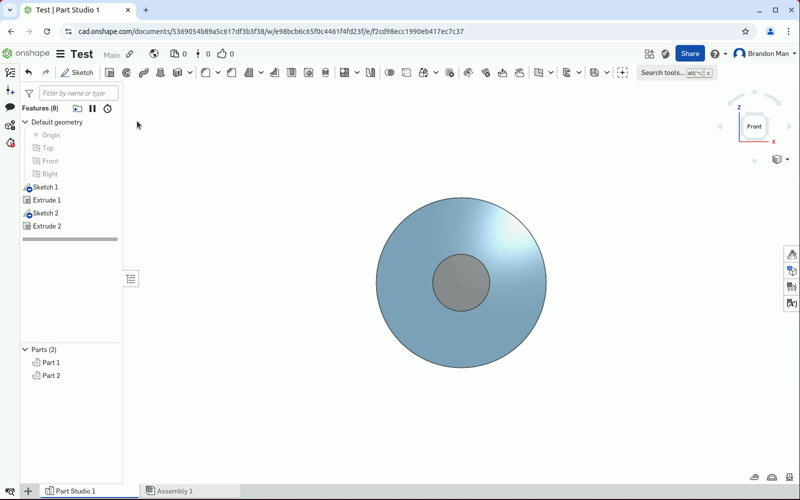
key(left, 2)
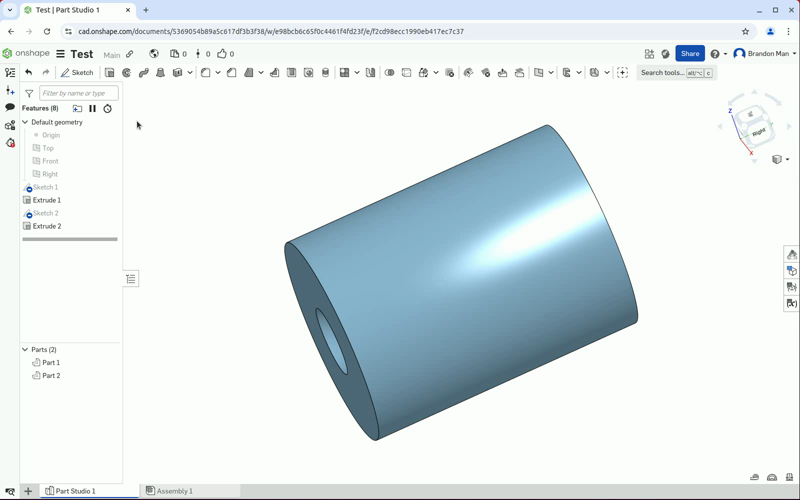
key(down, 2)
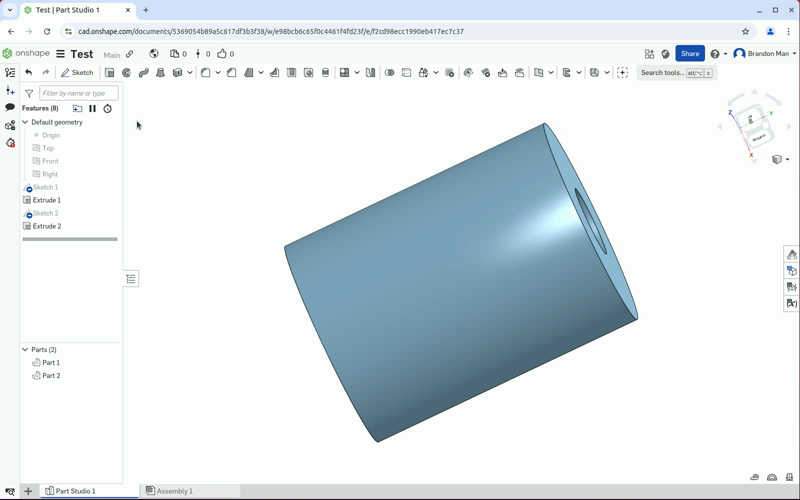
key(up, 2)
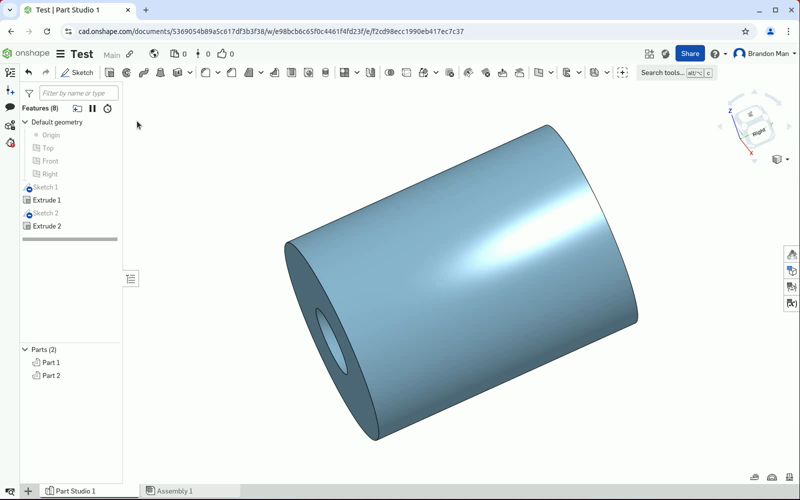
key(right, 2)
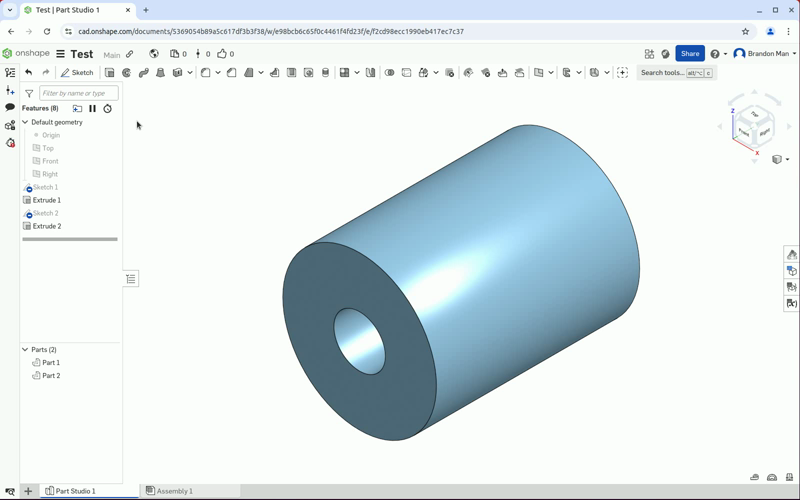
mouse_move(73, 189)
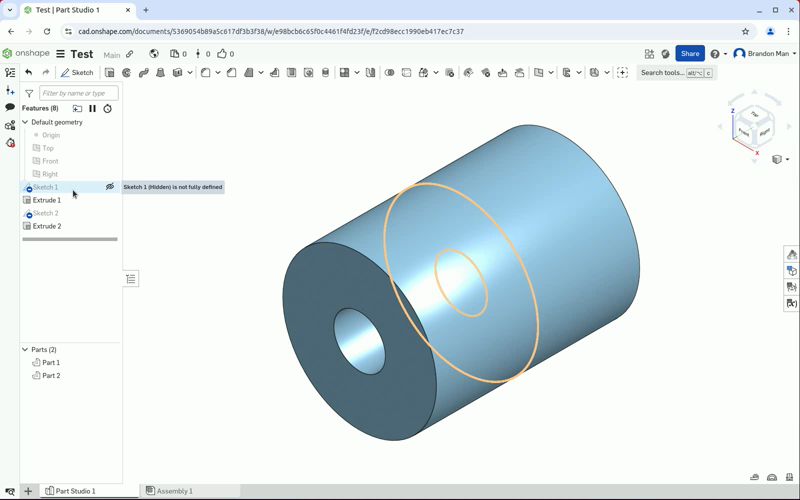
click(73, 189)